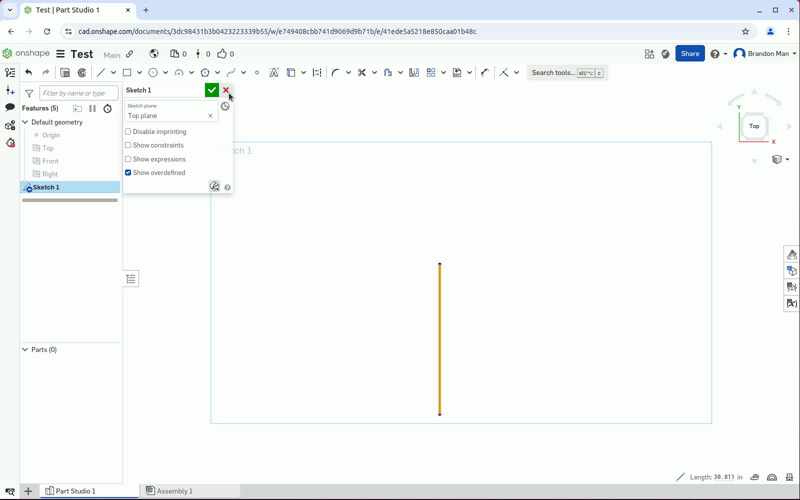
key(shift+h)
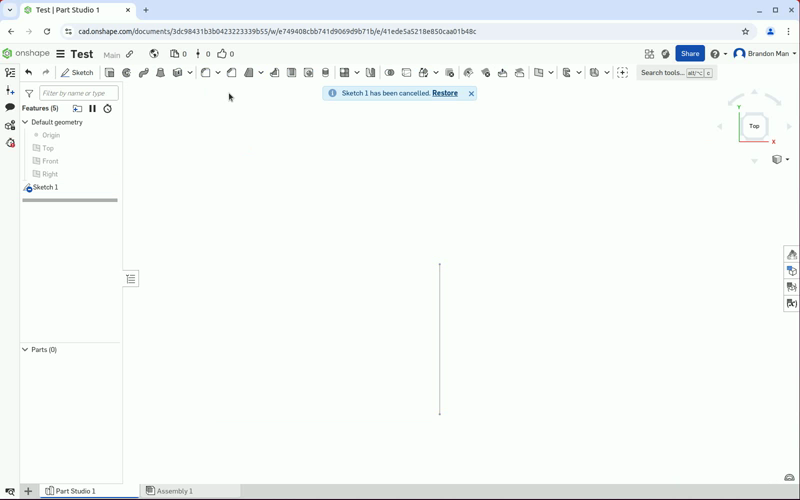
key(shift+s)
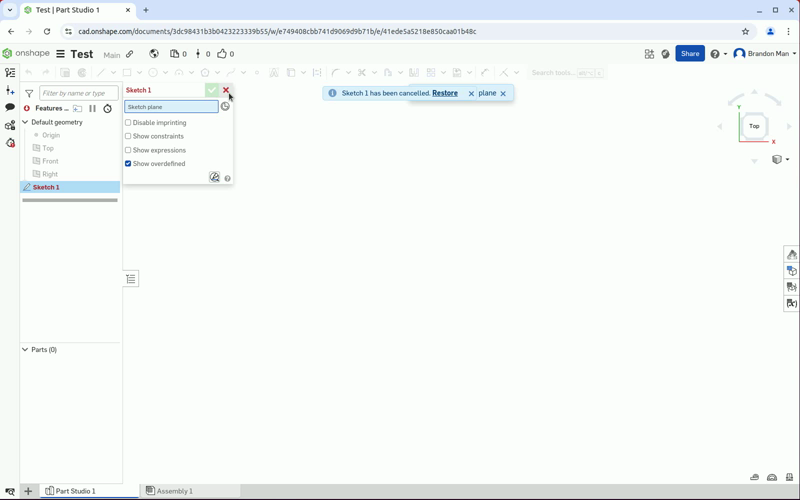
mouse_move(73, 150)
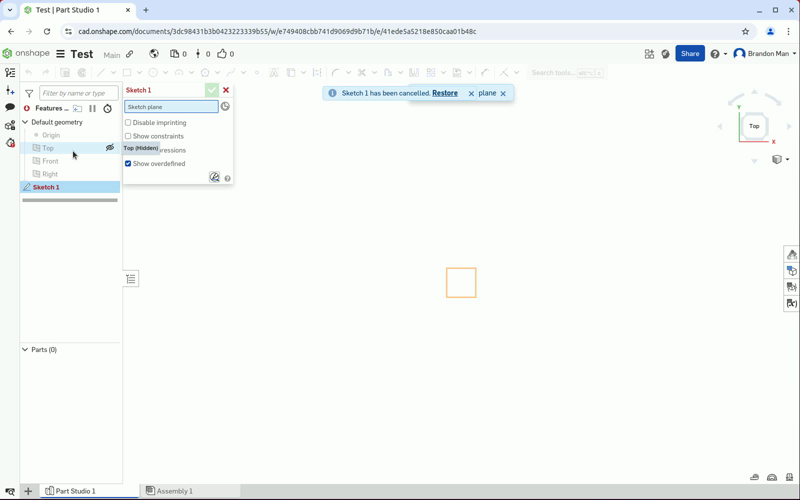
click(73, 150)
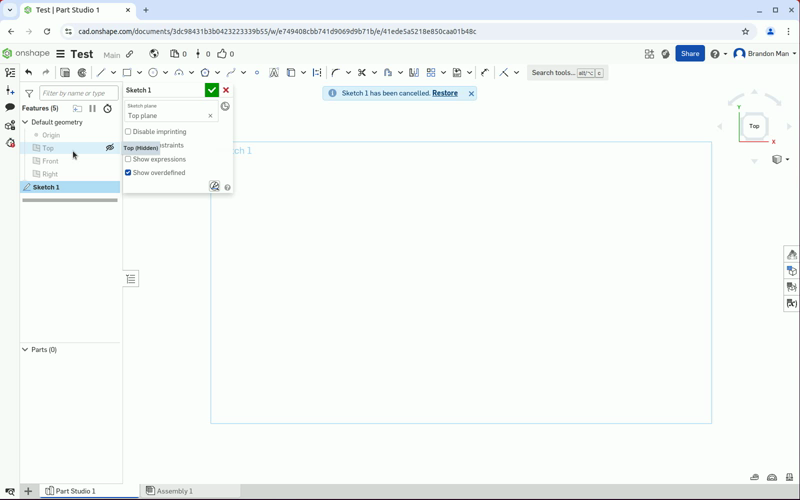
mouse_move(73, 352)
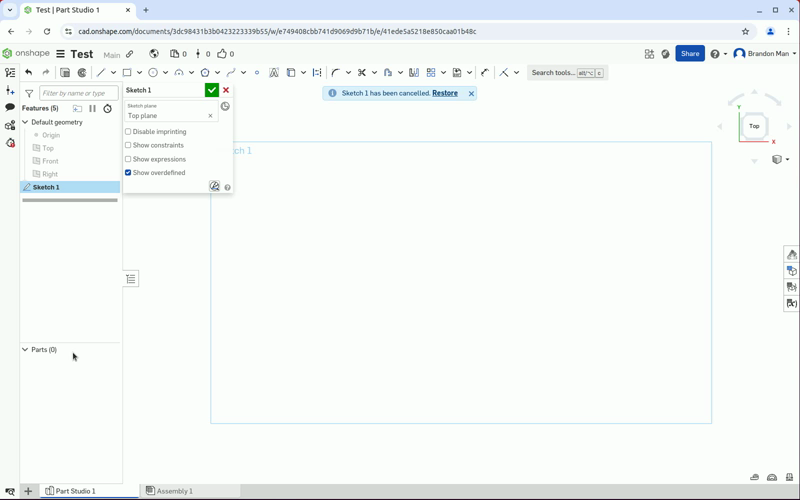
key(y)
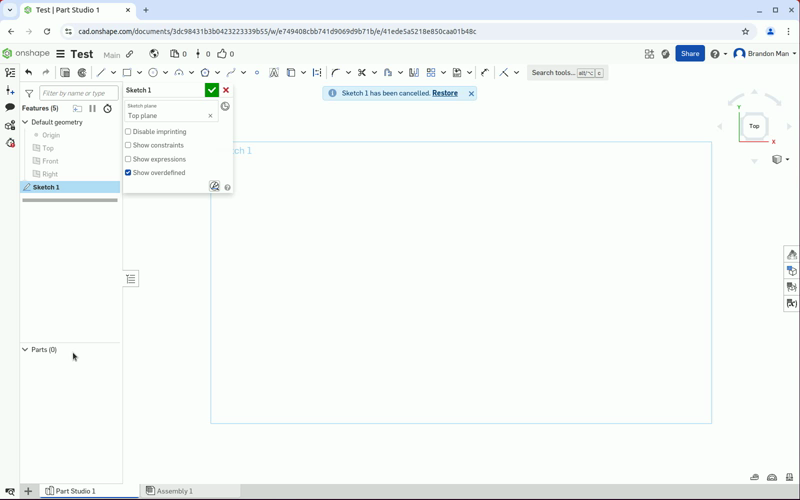
key(c)
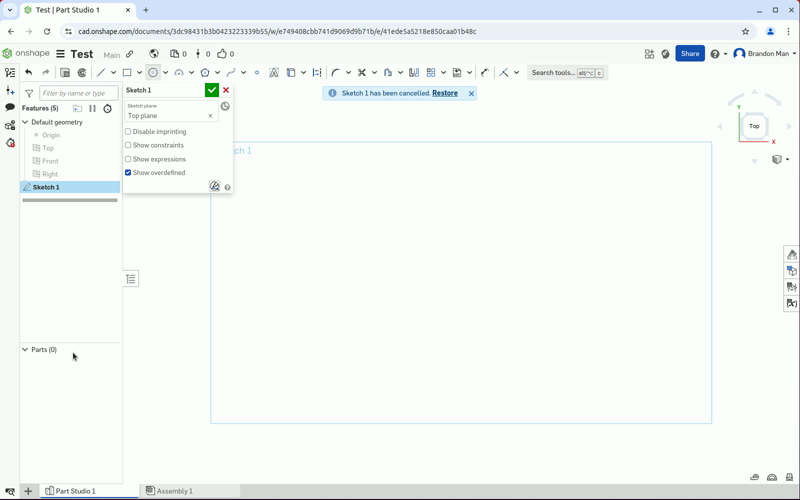
key_down(shift)
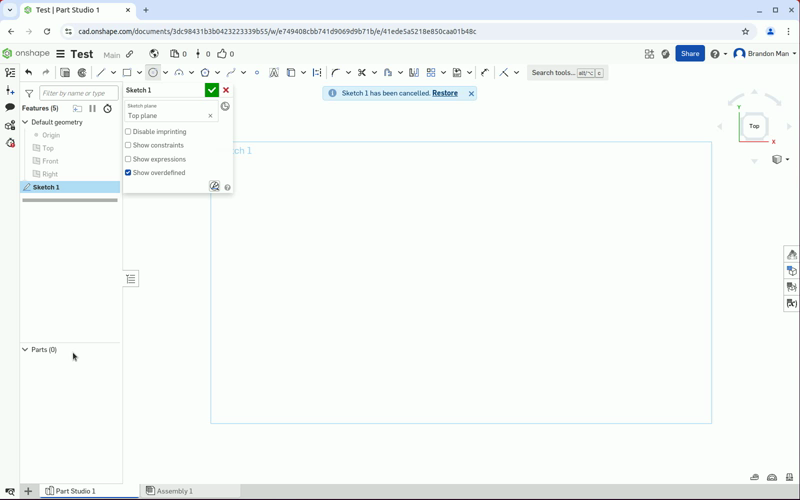
mouse_move(461, 282)
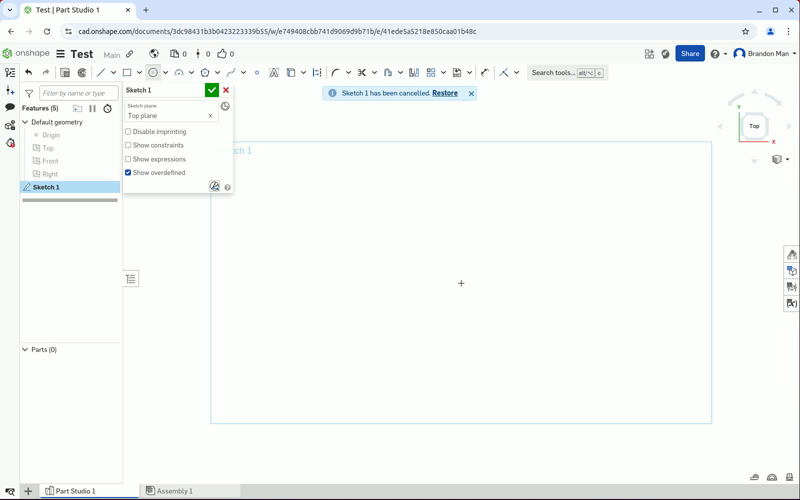
click(461, 282)
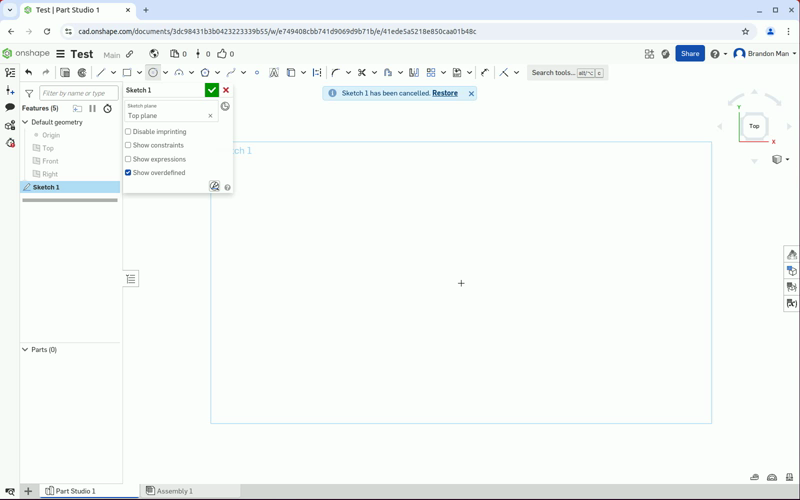
key_up(shift)
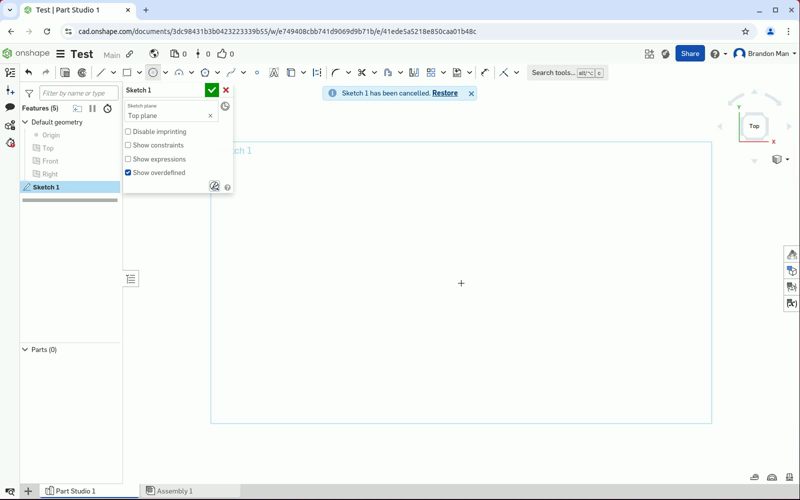
mouse_move(574, 282)
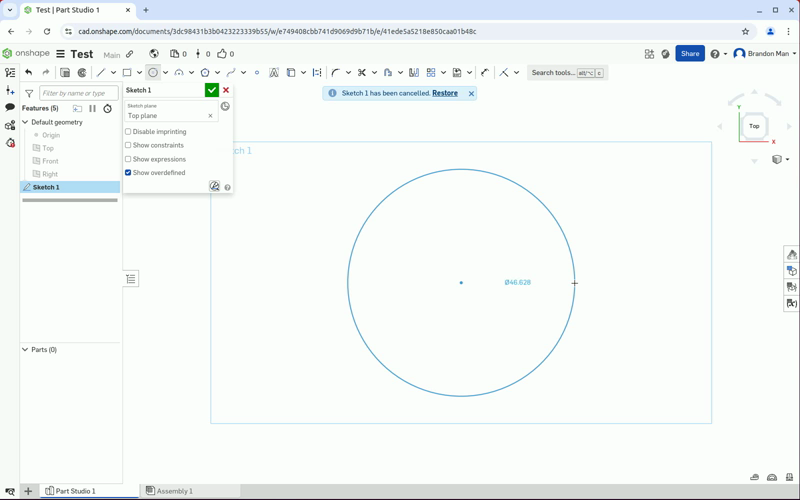
click(574, 282)
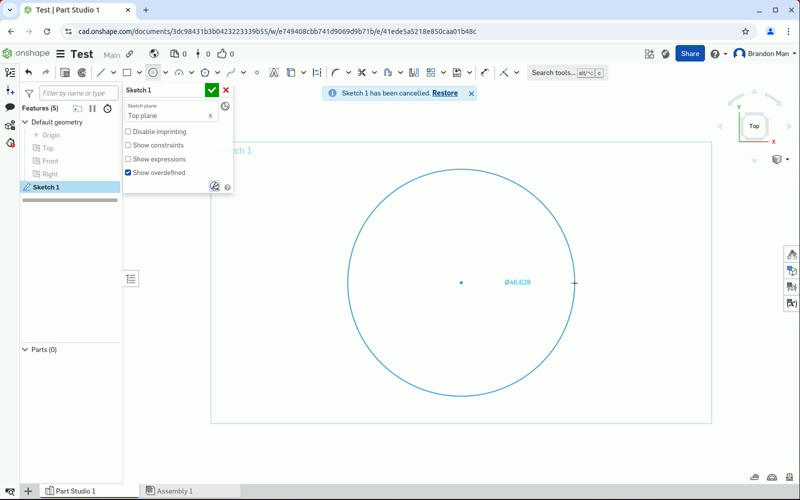
key(esc)
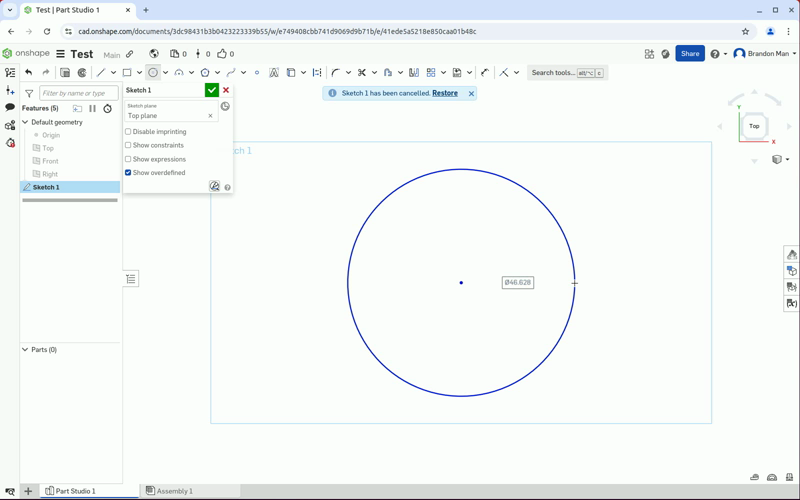
key(c)
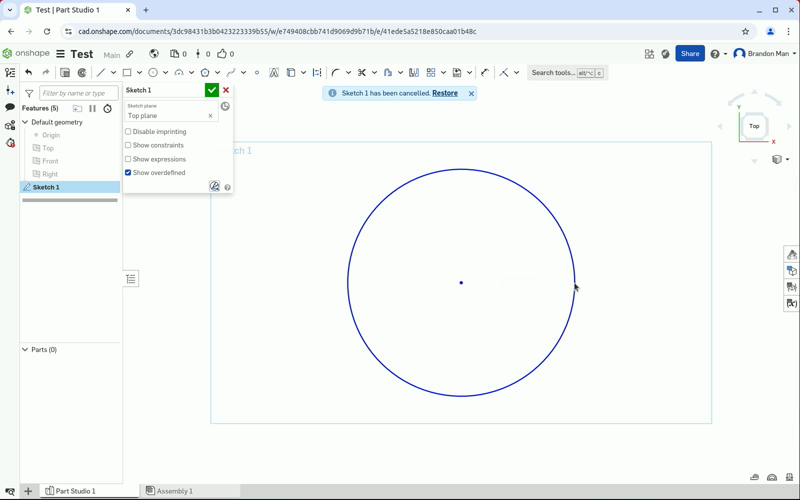
key_down(shift)
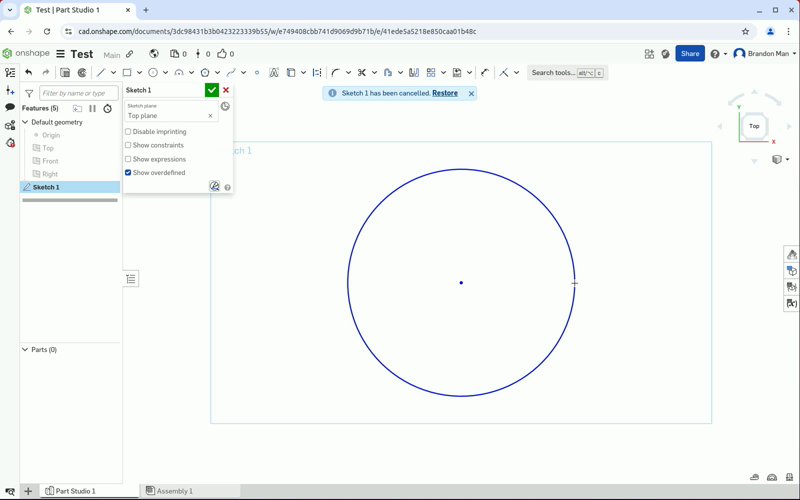
mouse_move(461, 282)
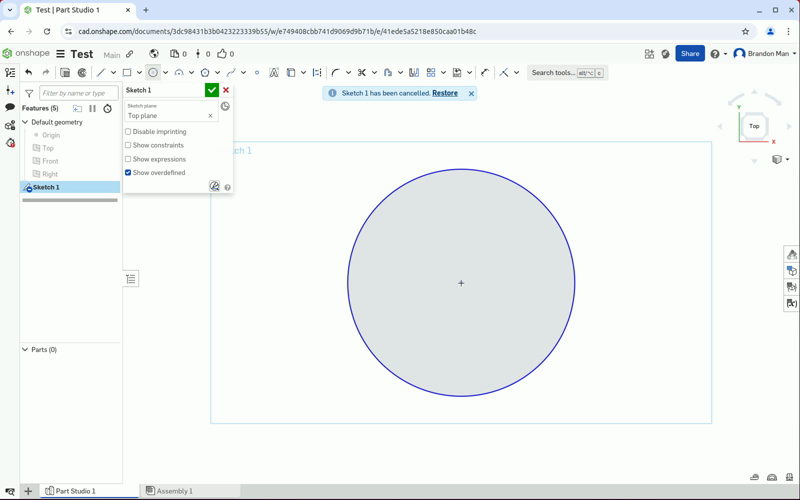
click(461, 282)
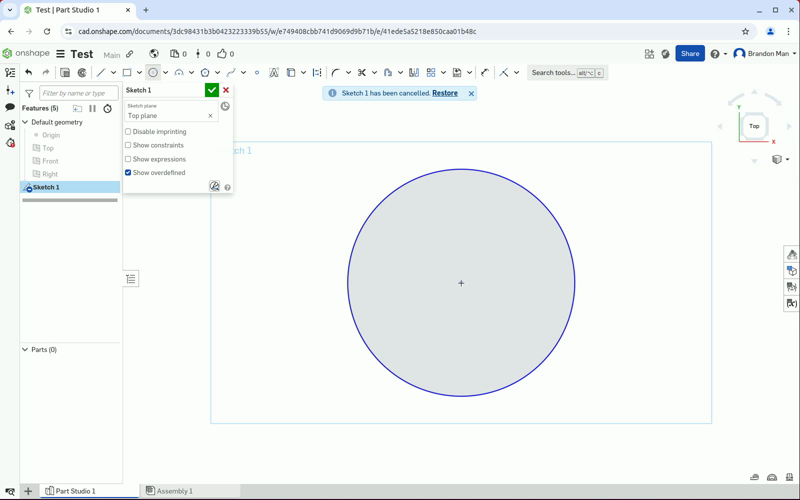
key_up(shift)
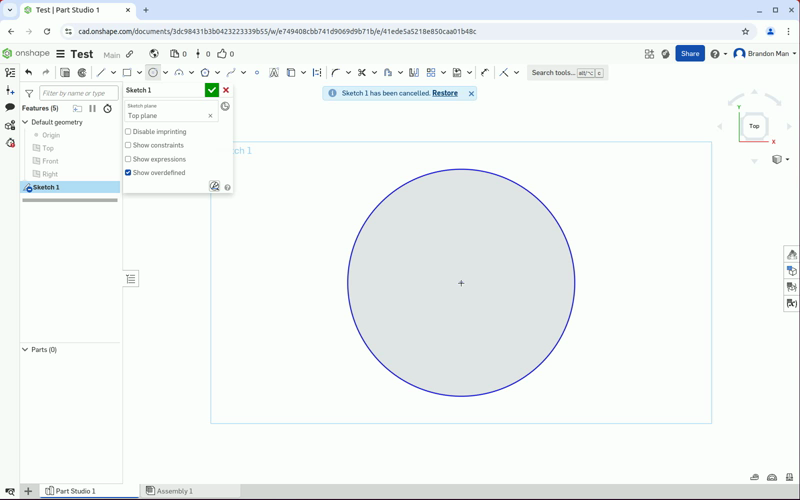
mouse_move(560, 282)
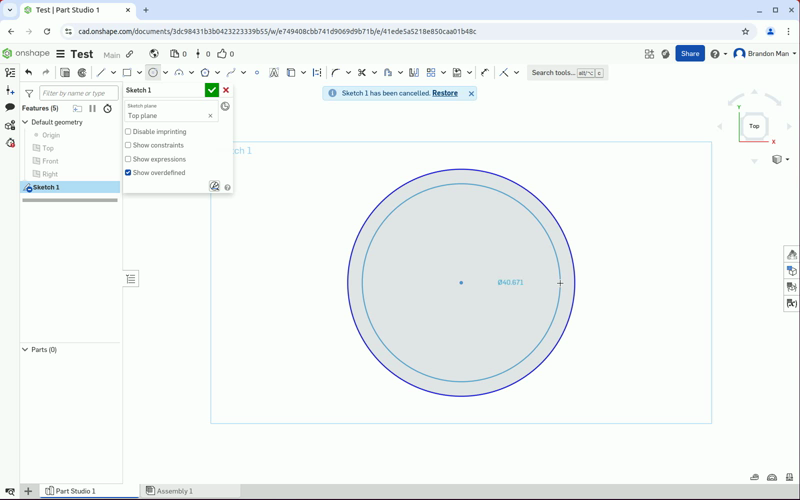
click(560, 282)
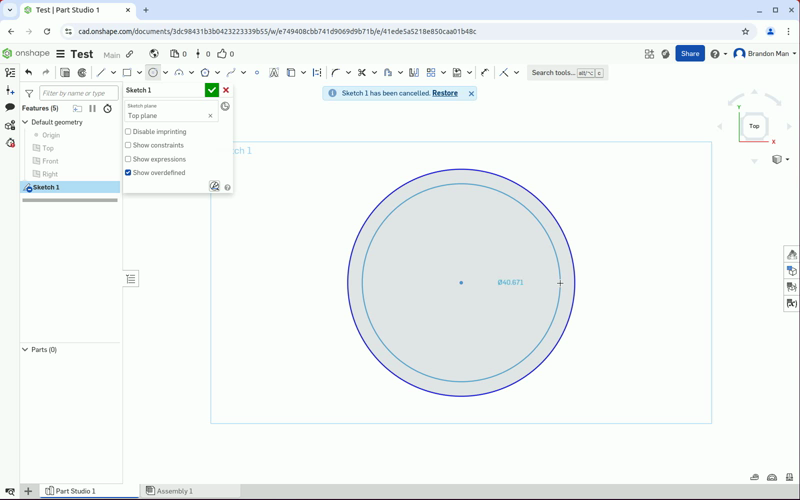
key(esc)
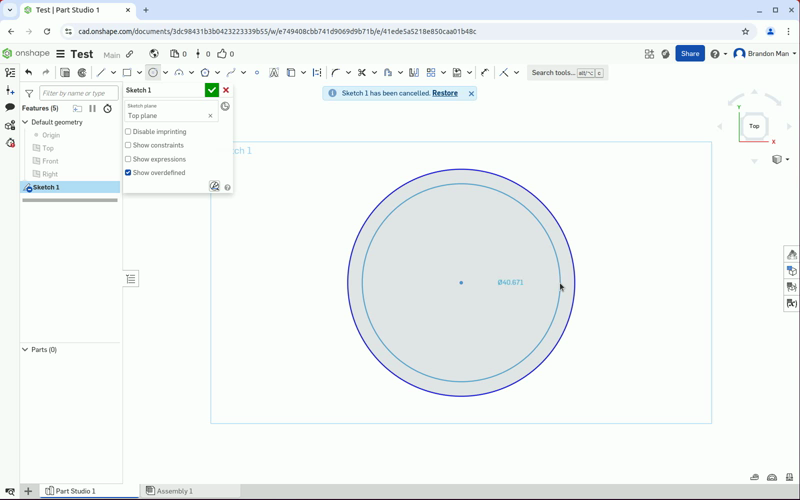
mouse_move(511, 190)
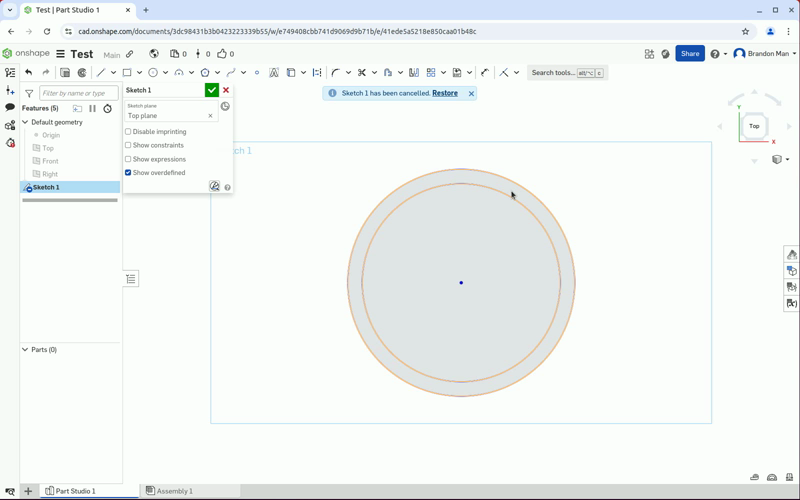
click(511, 190)
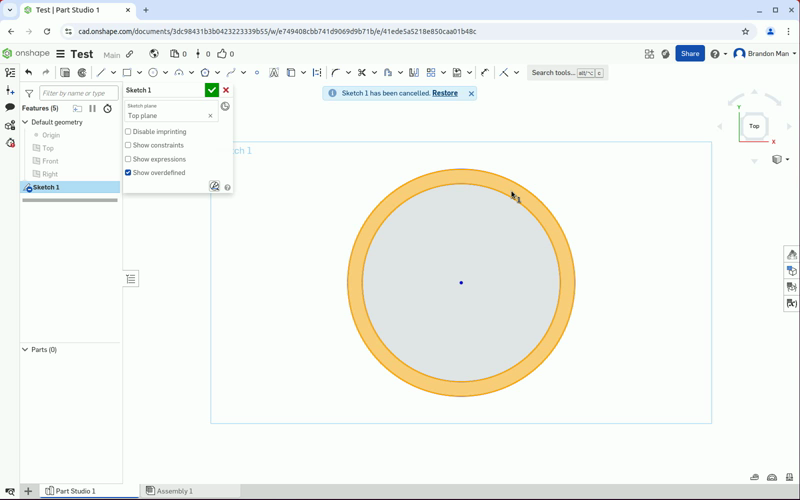
mouse_move(73, 352)
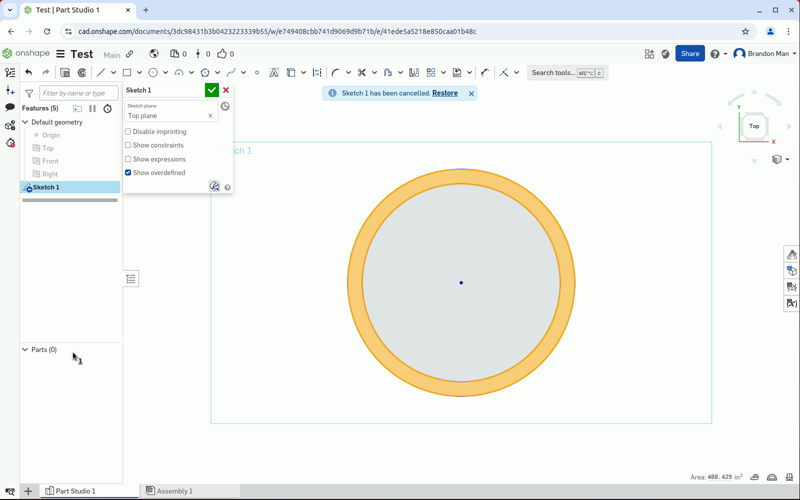
key(shift+y)
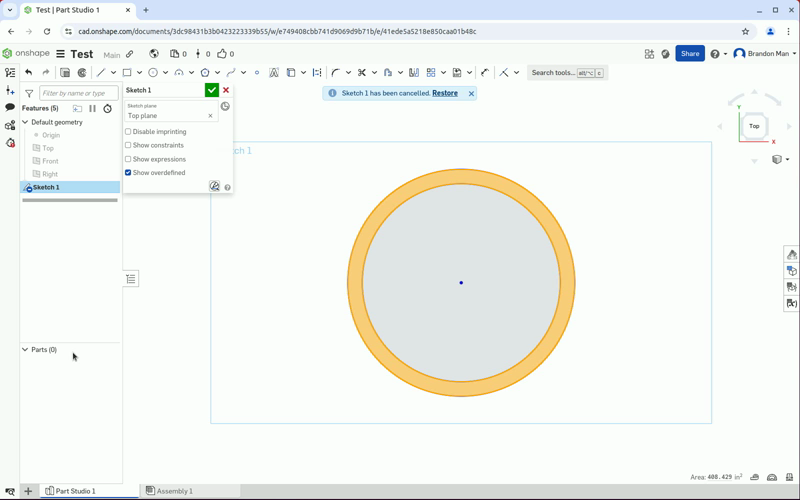
key(shift+e)
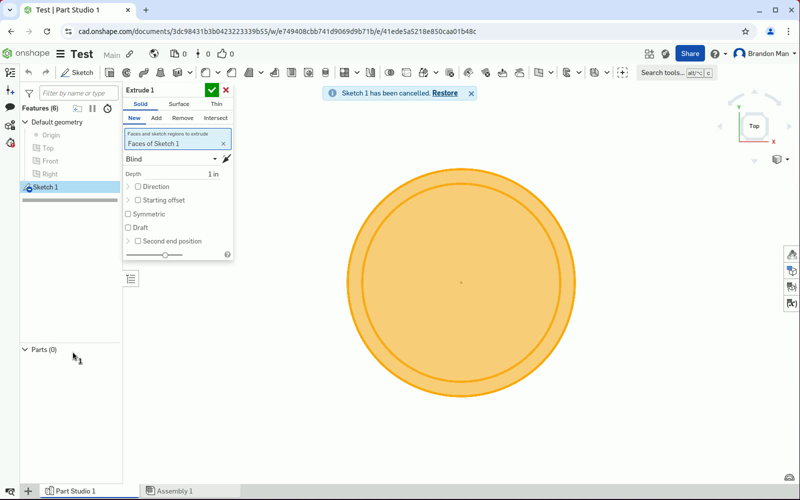
mouse_move(143, 106)
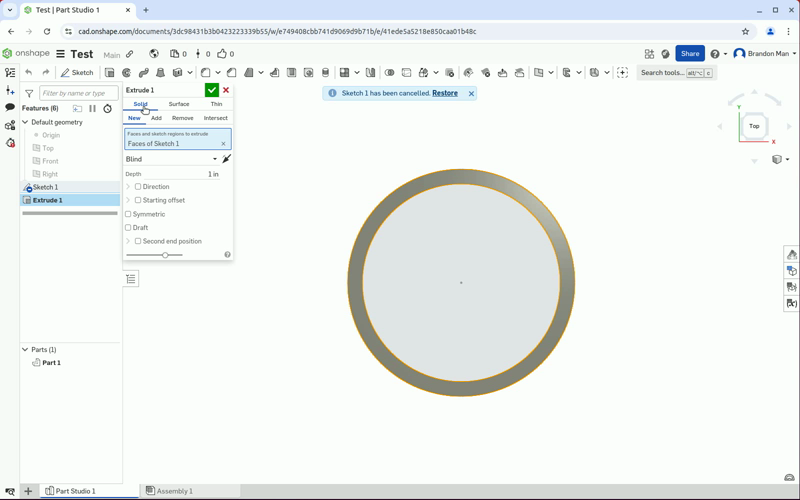
click(143, 106)
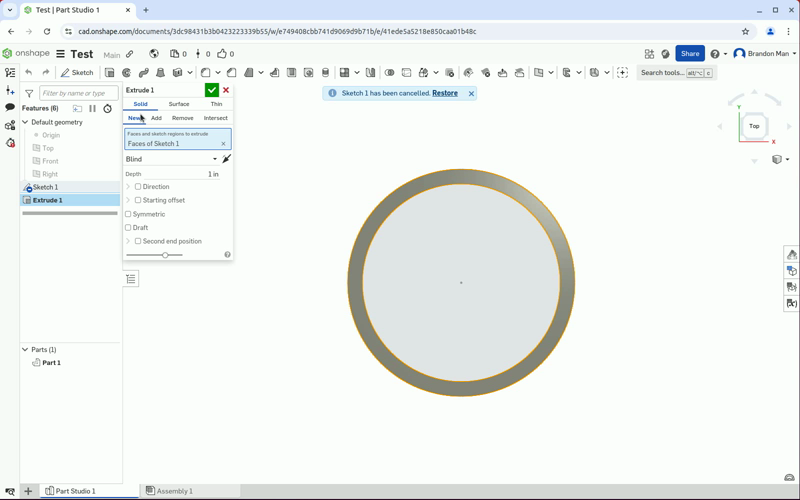
mouse_move(137, 120)
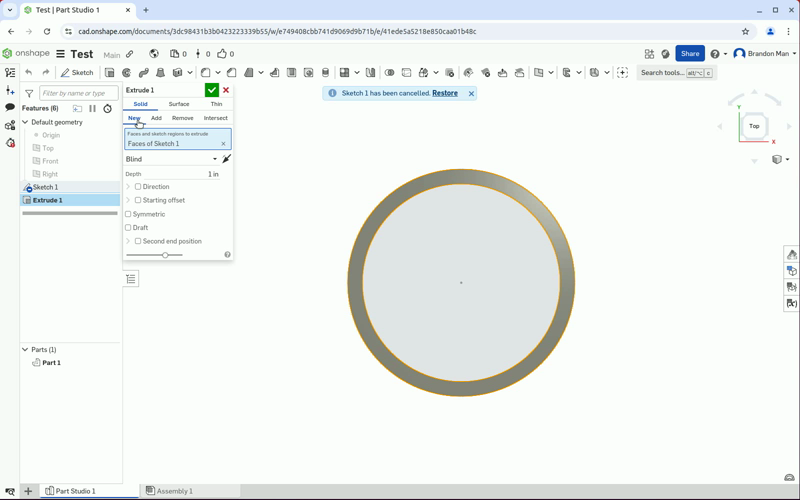
click(137, 120)
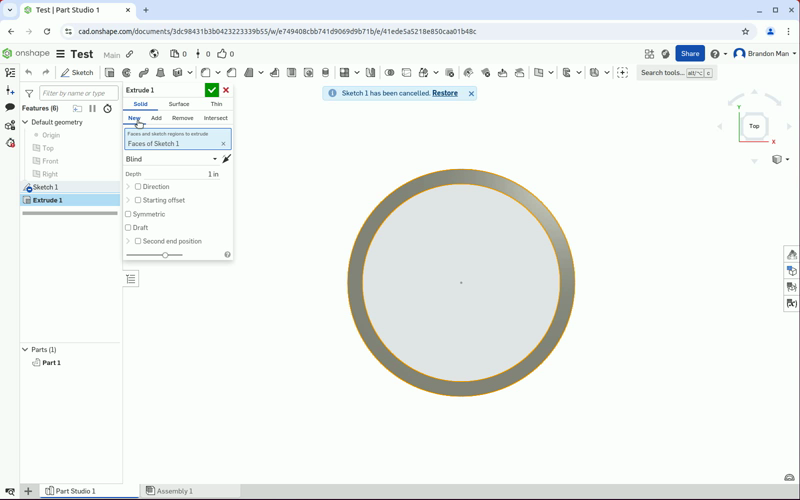
key(tab, 4)
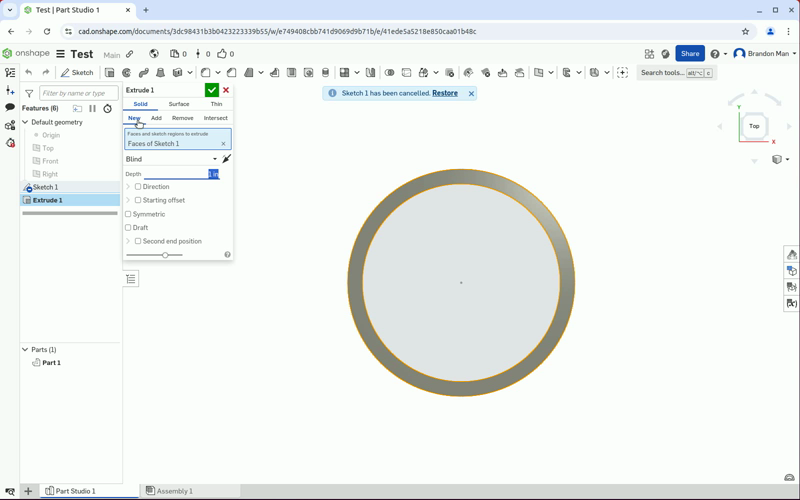
text(2.407)
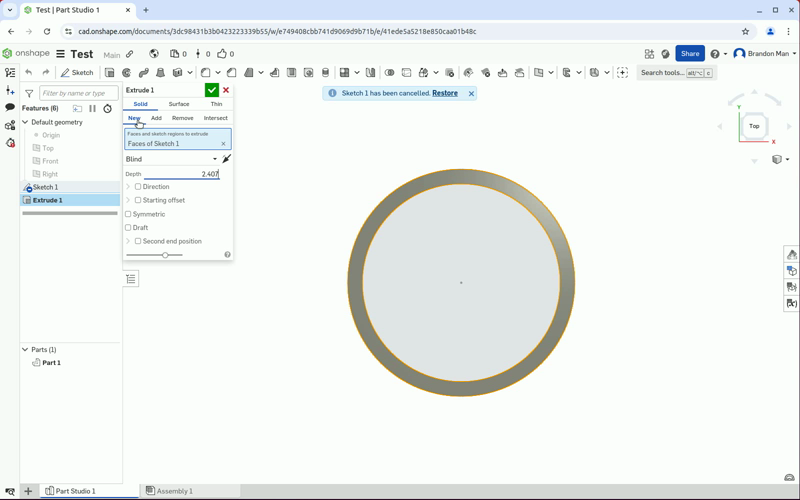
key(enter)
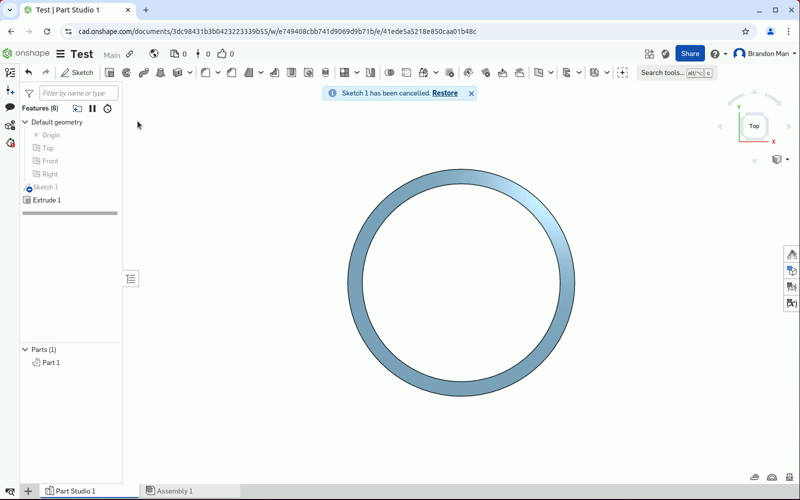
key(shift+h)
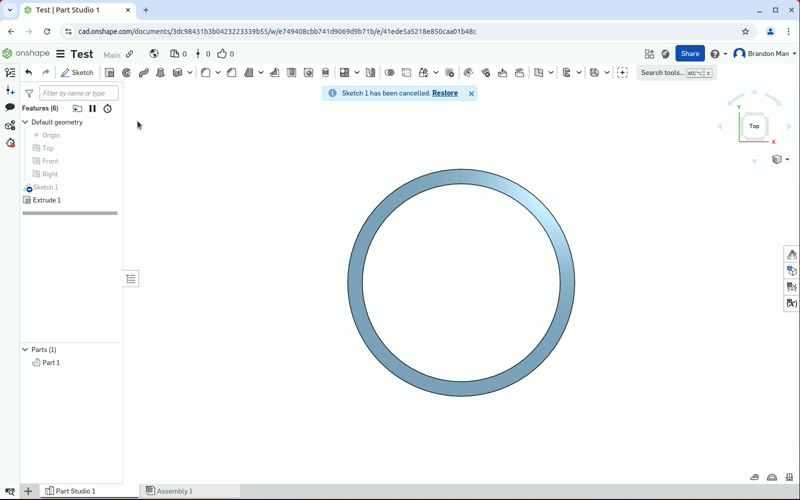
key(shift+h)
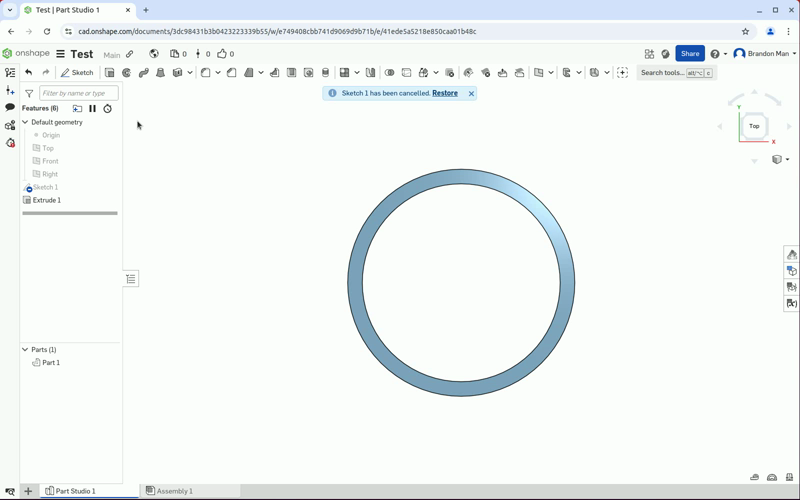
mouse_move(73, 189)
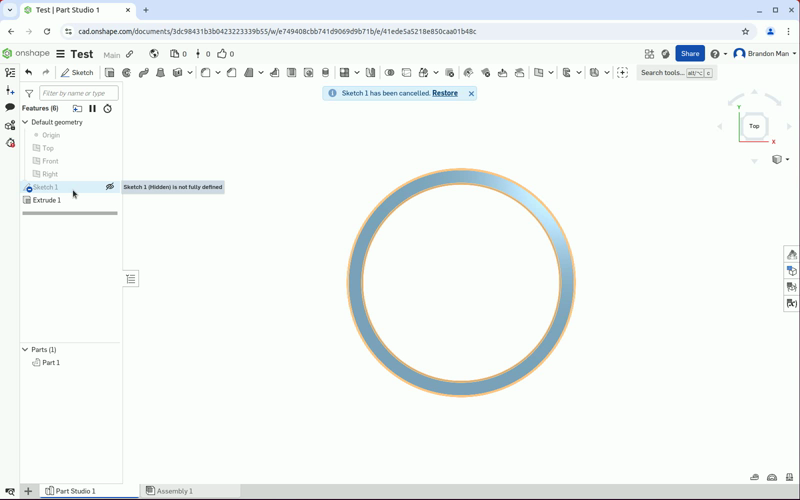
click(73, 189)
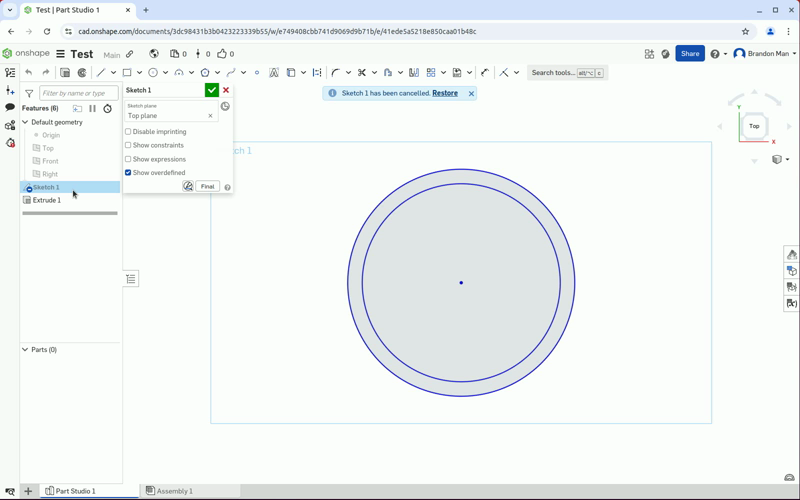
mouse_move(229, 92)
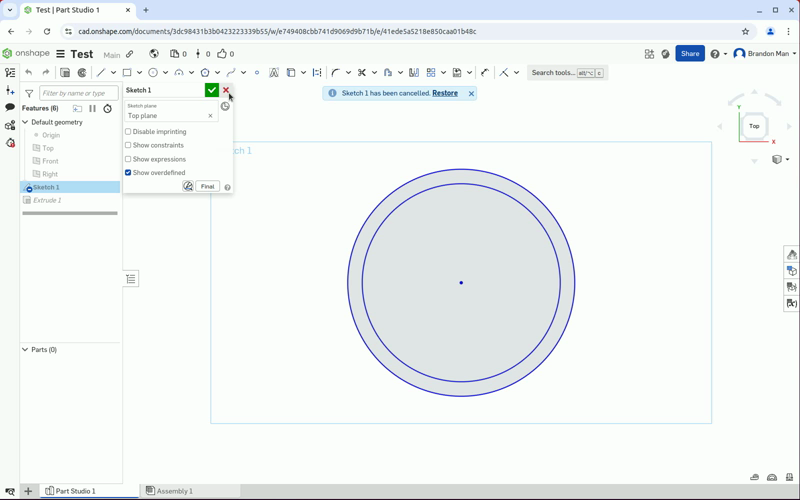
click(229, 92)
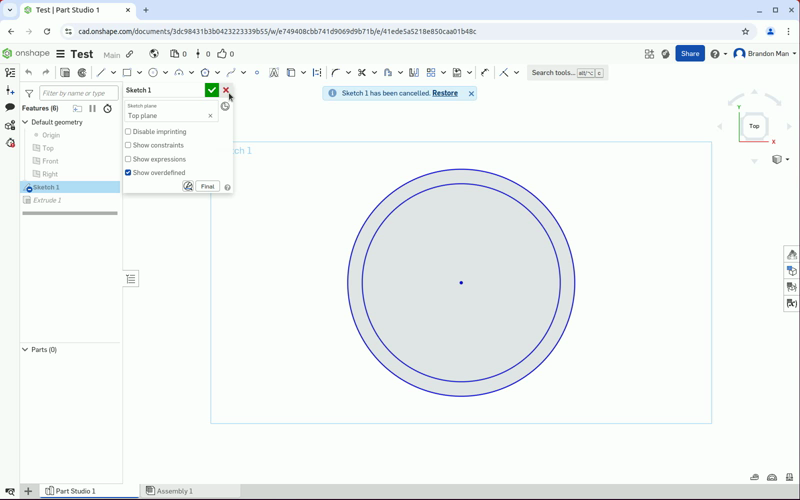
key(shift+s)
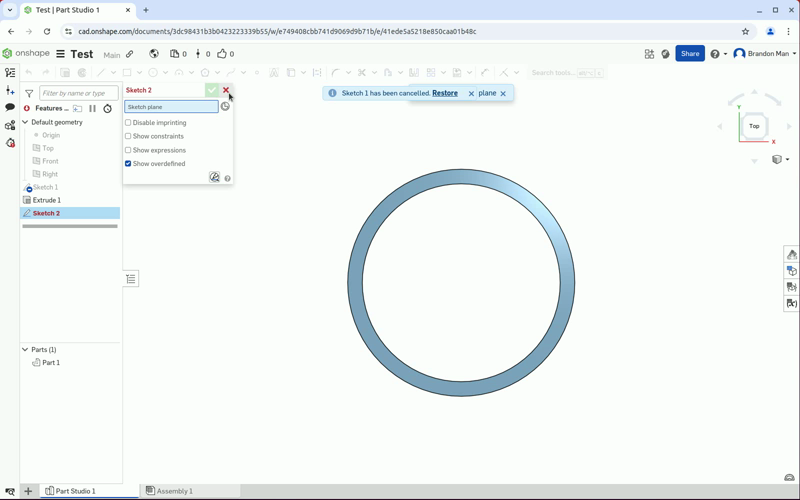
mouse_move(73, 150)
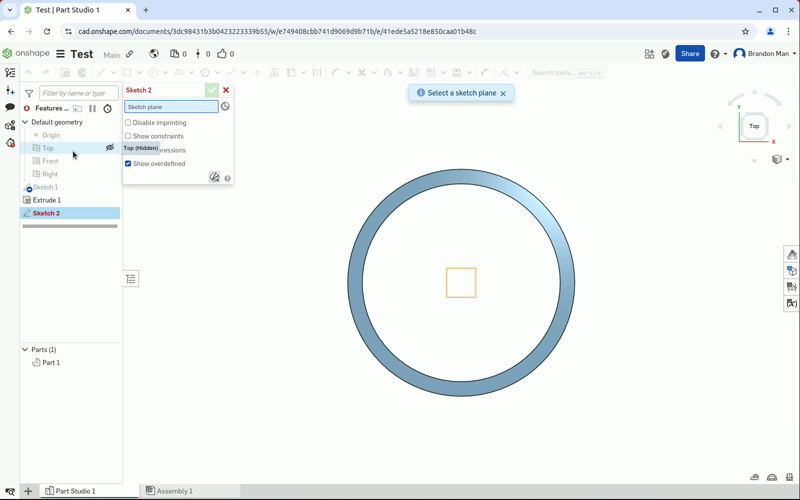
click(73, 150)
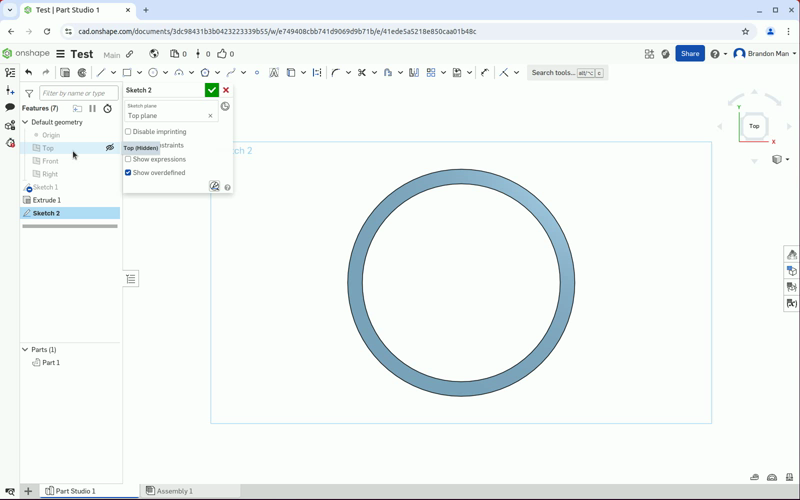
mouse_move(73, 352)
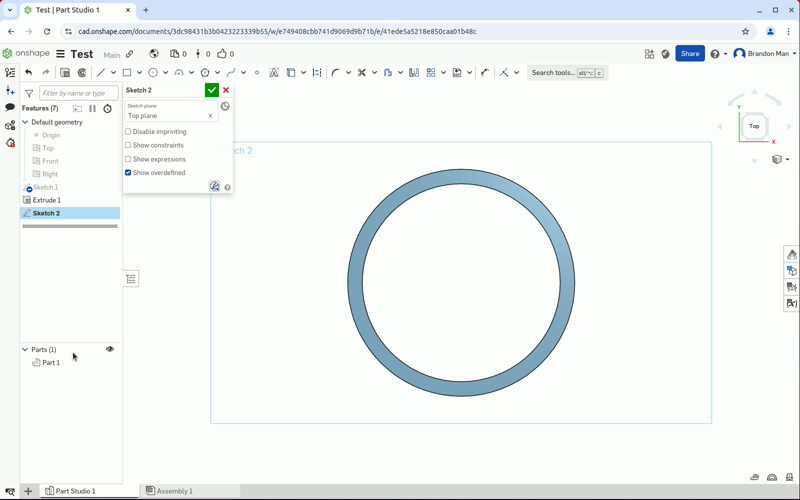
key(y)
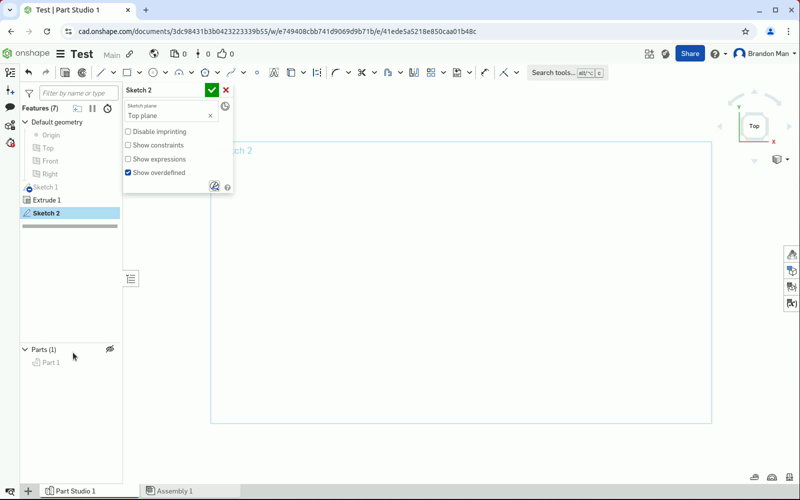
key(c)
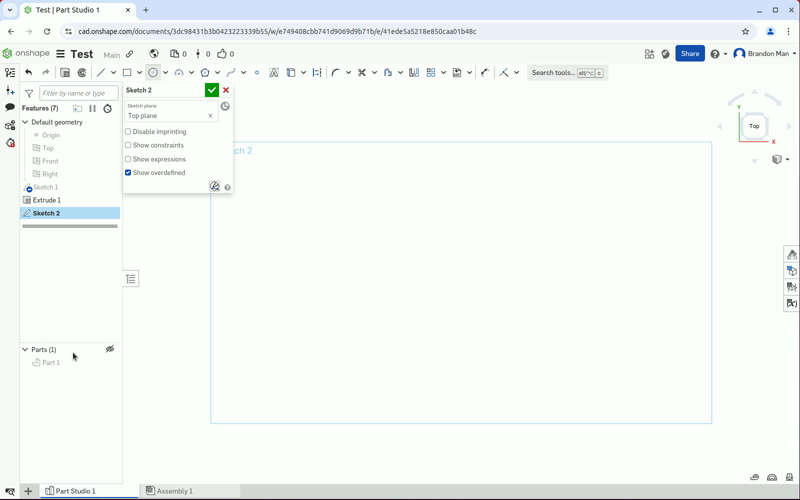
key_down(shift)
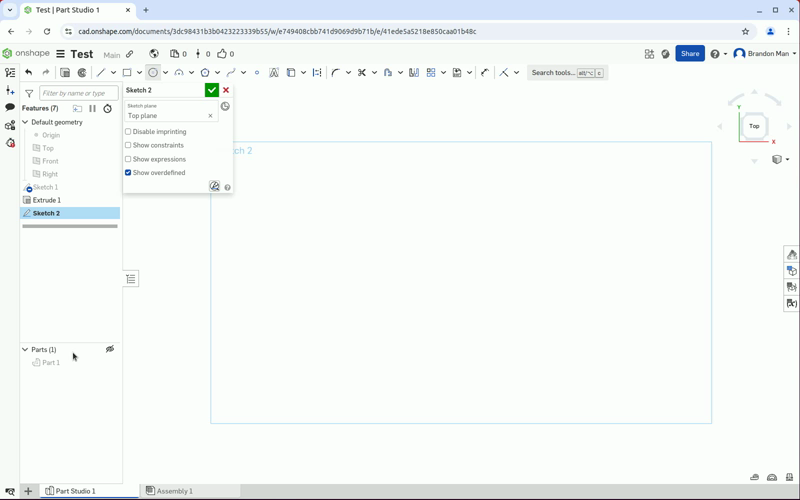
mouse_move(461, 282)
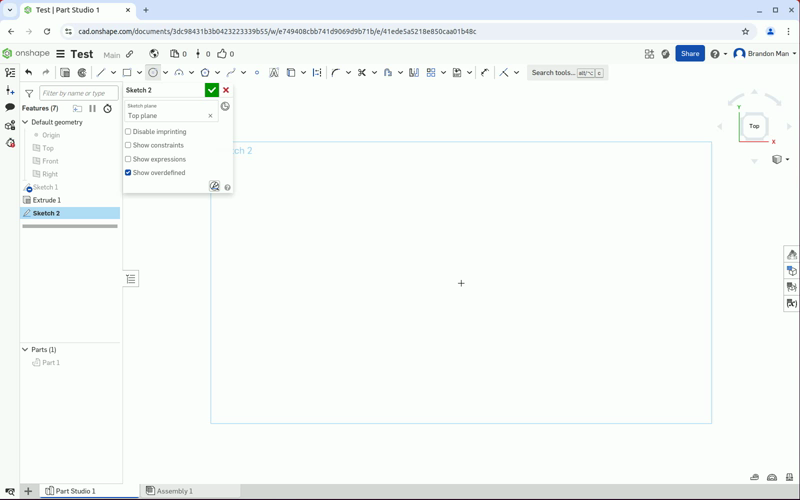
click(461, 282)
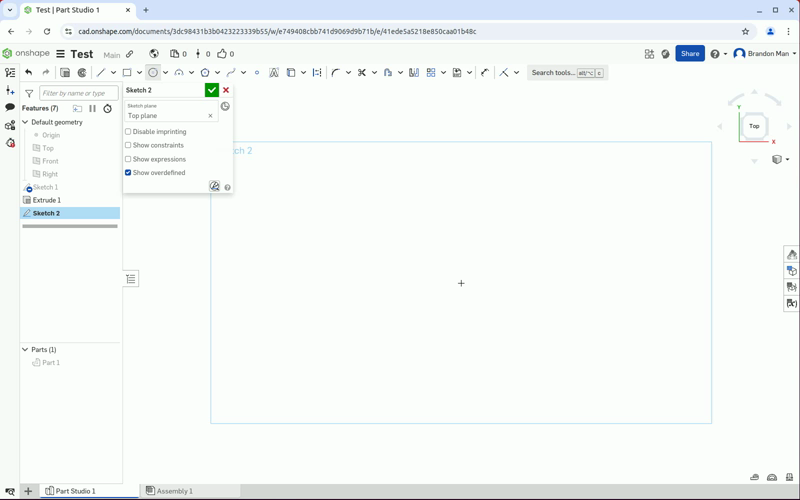
key_up(shift)
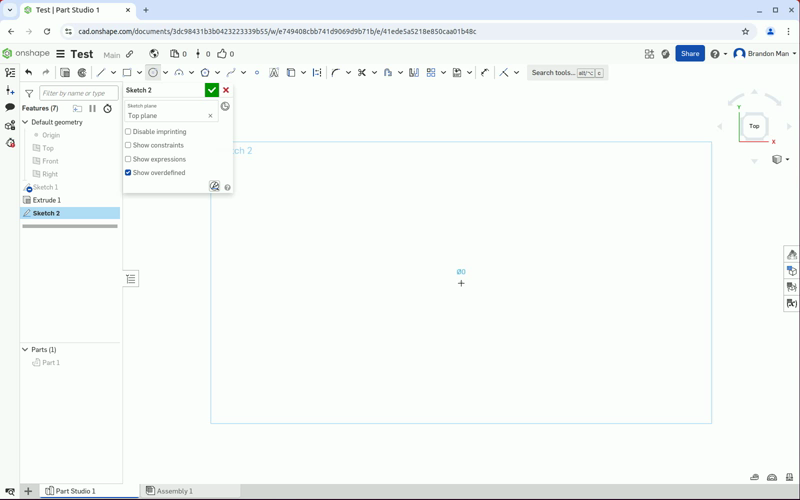
mouse_move(561, 282)
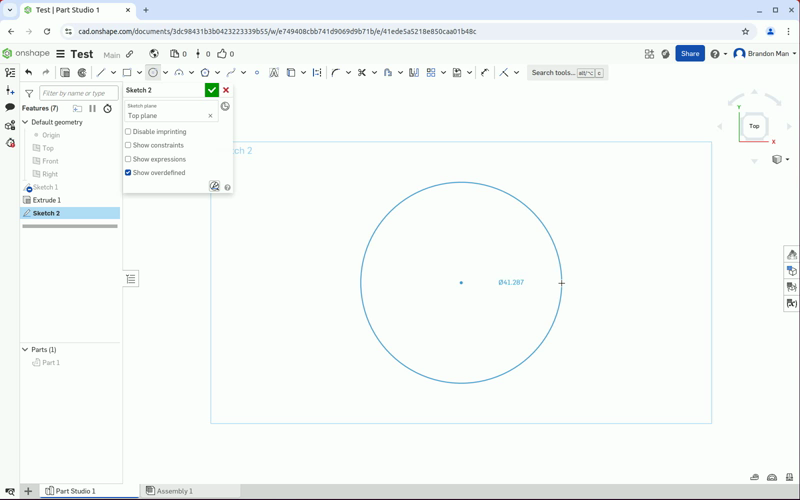
click(561, 282)
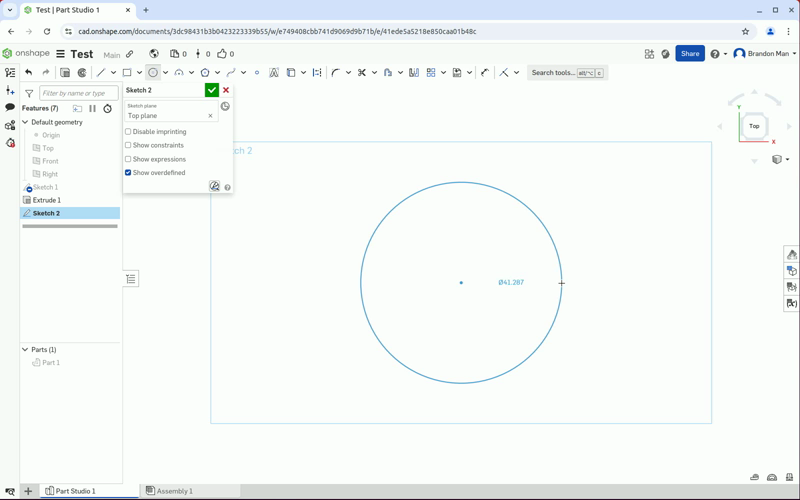
key(esc)
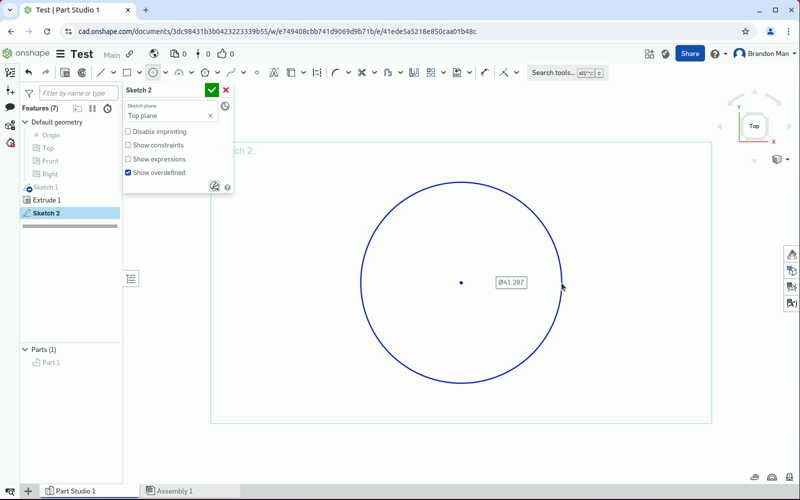
key(c)
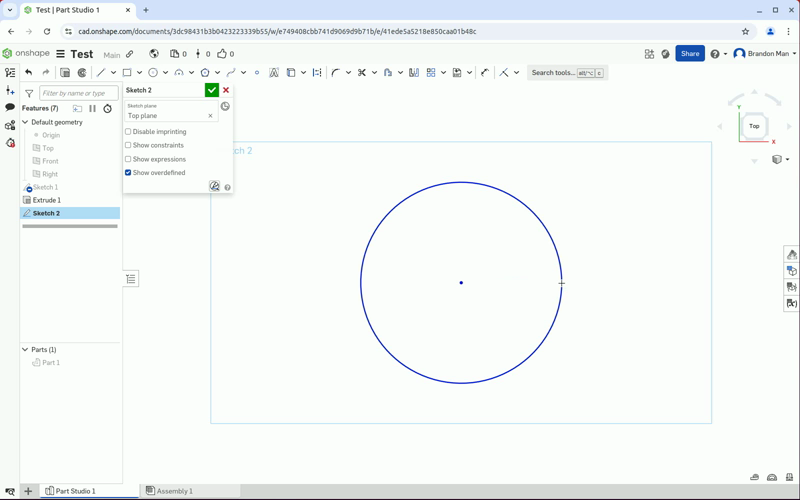
key_down(shift)
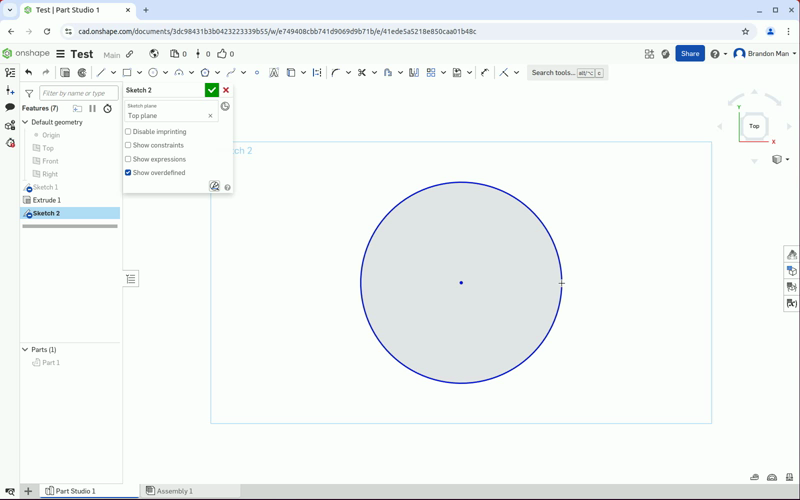
mouse_move(461, 282)
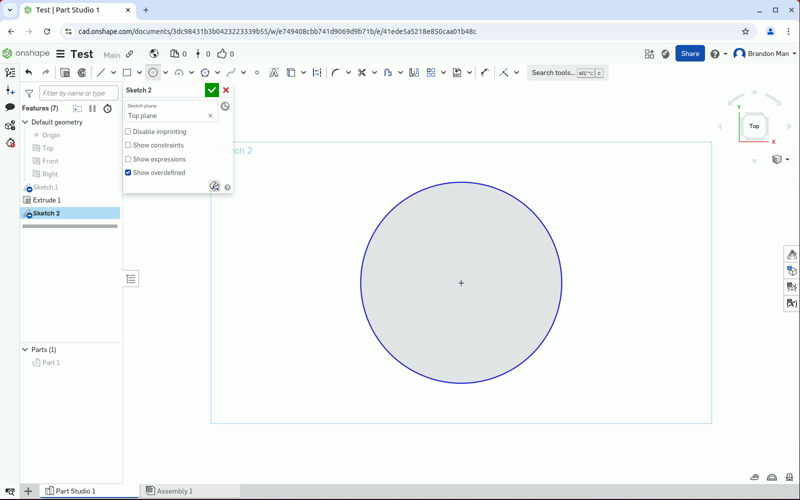
click(461, 282)
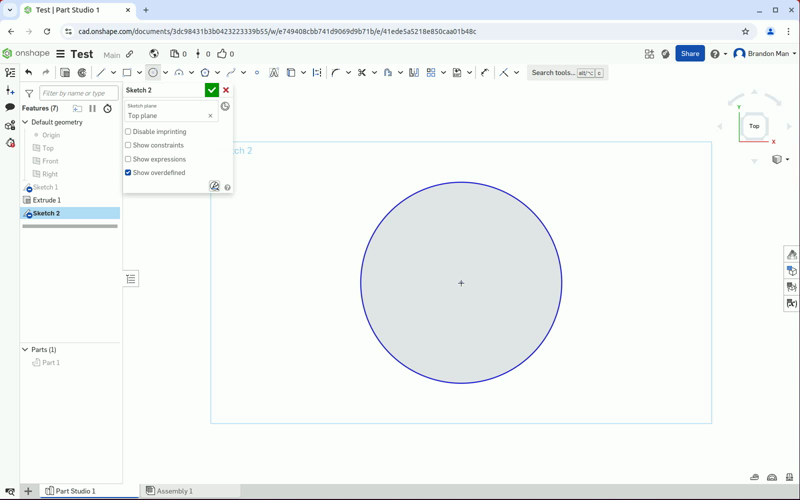
key_up(shift)
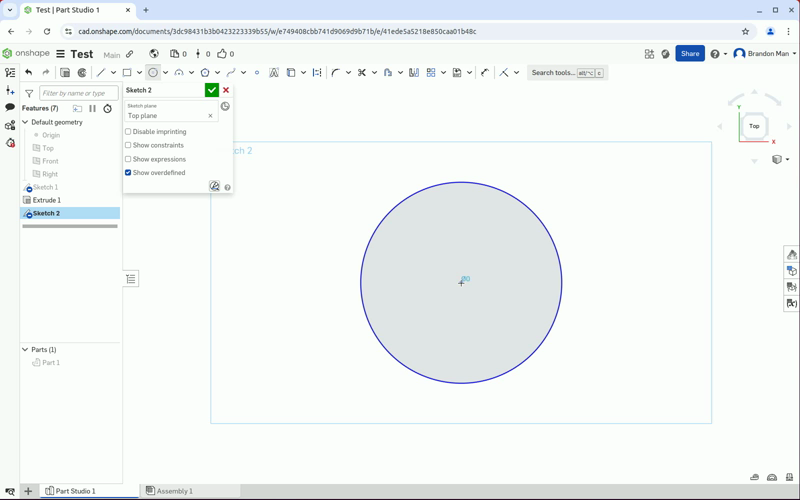
mouse_move(536, 282)
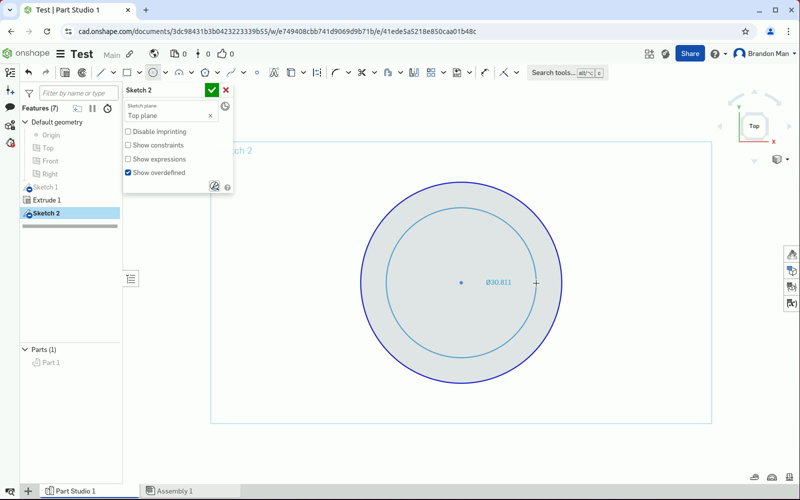
click(536, 282)
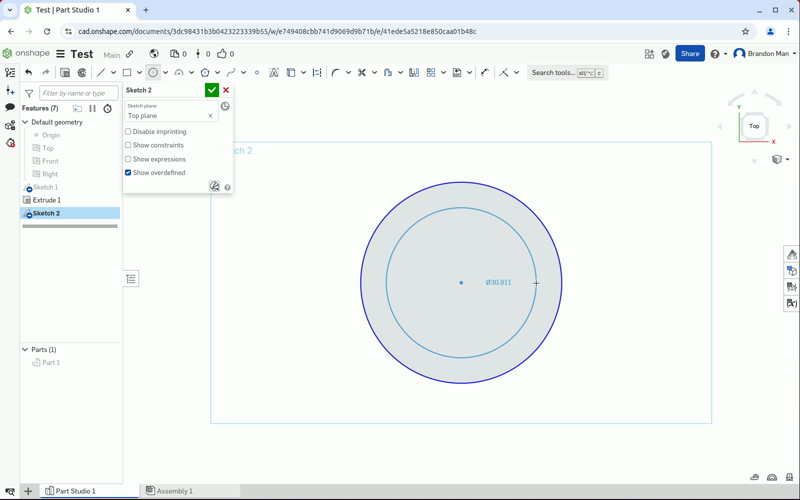
key(esc)
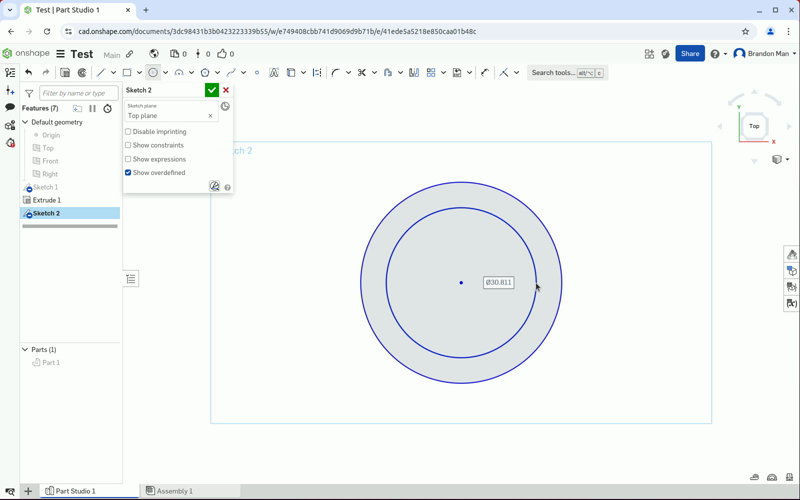
mouse_move(388, 336)
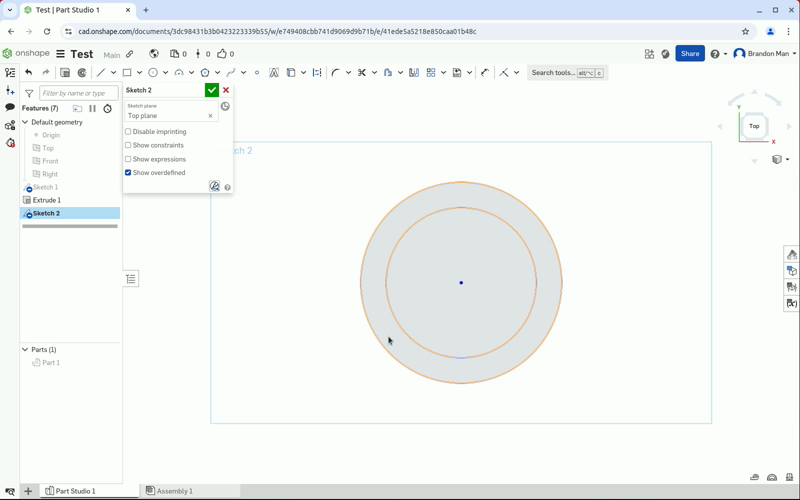
click(388, 336)
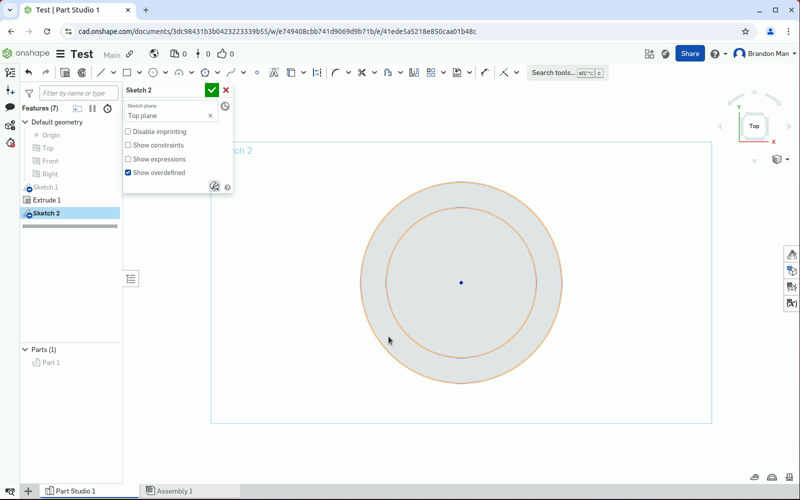
mouse_move(73, 352)
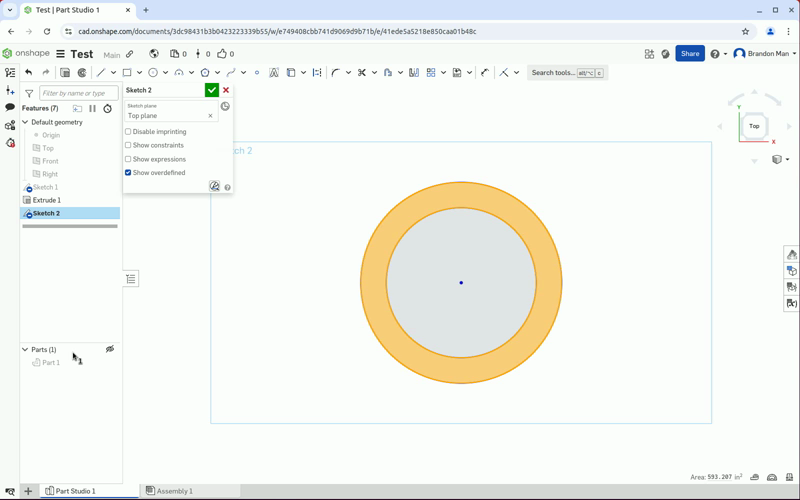
key(shift+y)
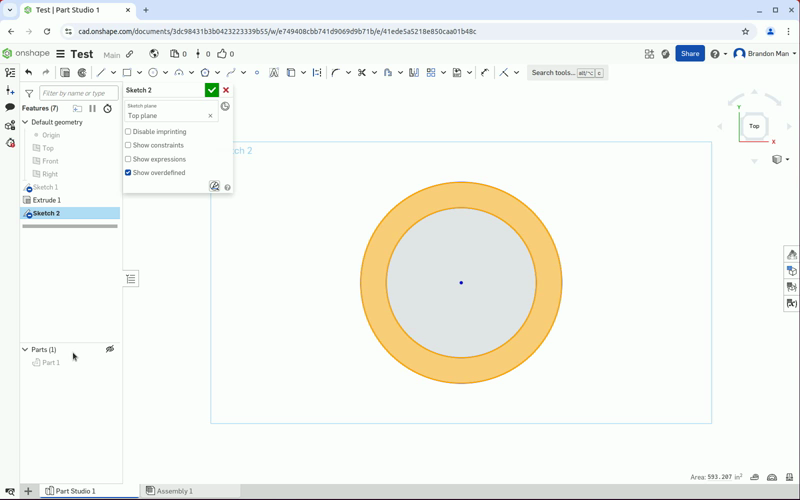
key(shift+e)
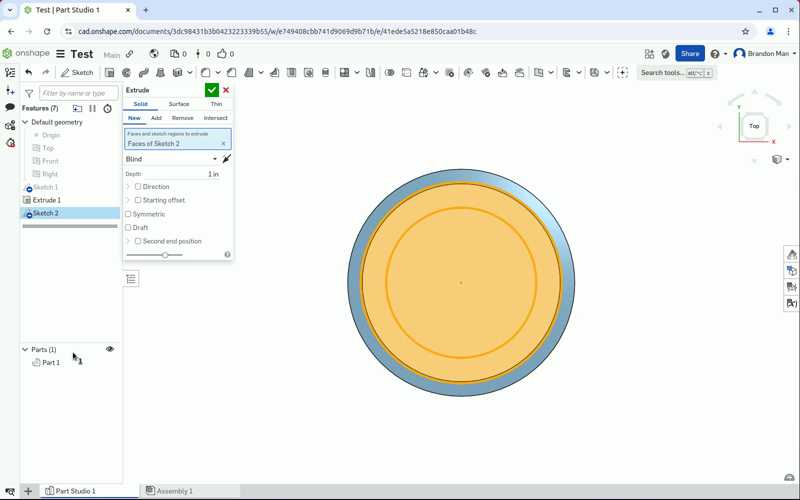
mouse_move(143, 106)
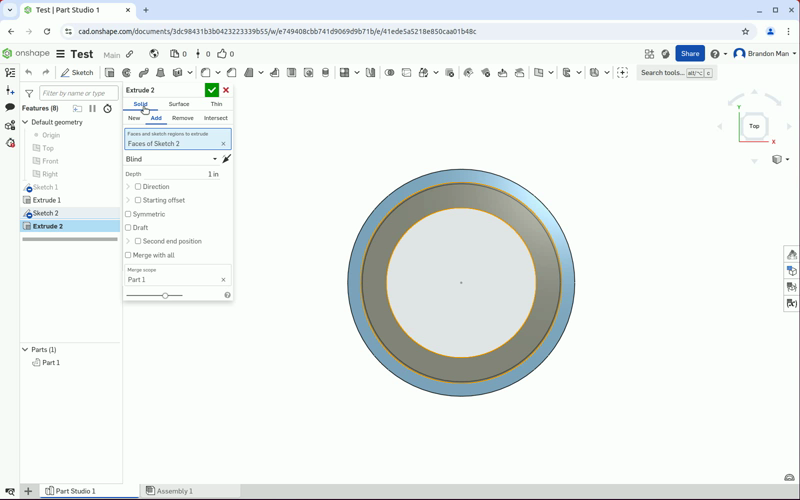
click(143, 106)
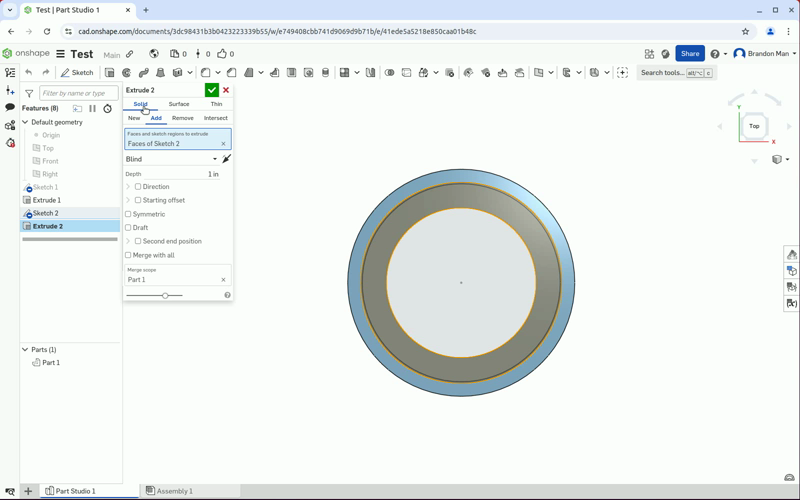
mouse_move(137, 120)
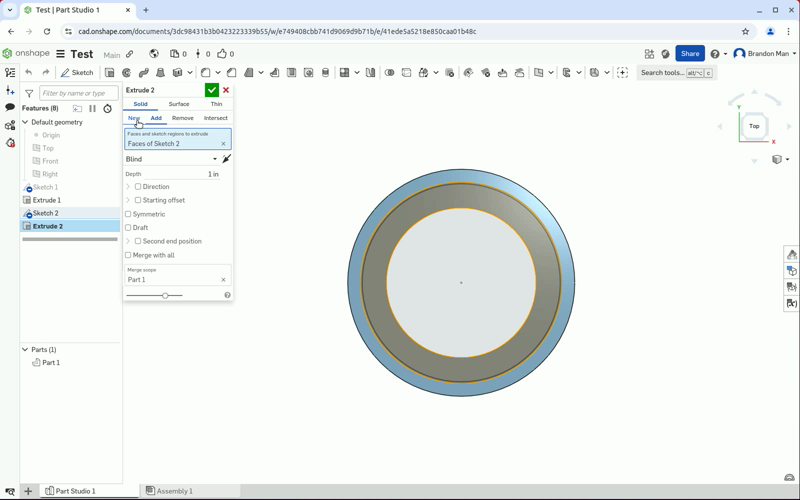
click(137, 120)
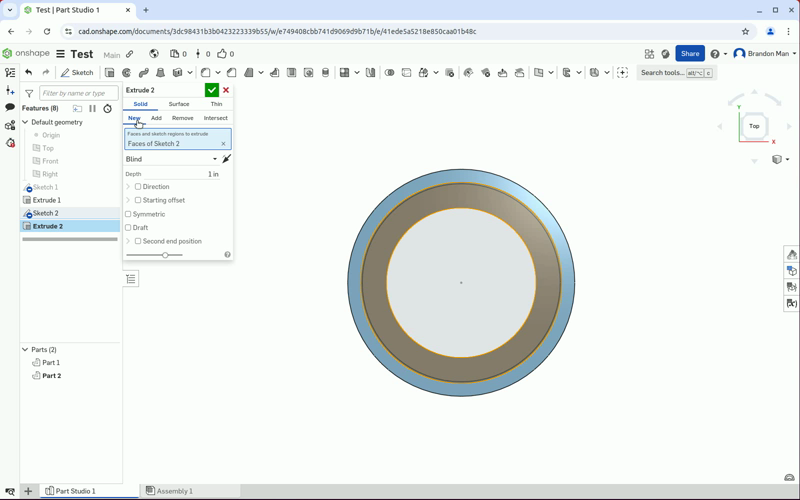
key(tab, 4)
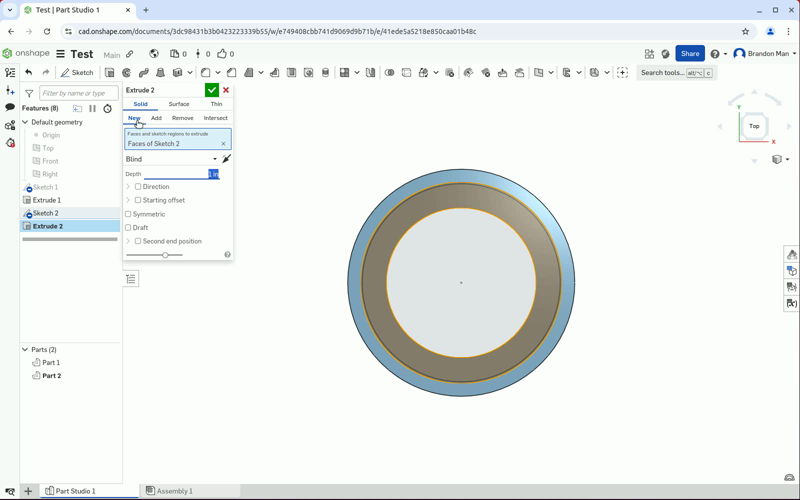
text(10.11)
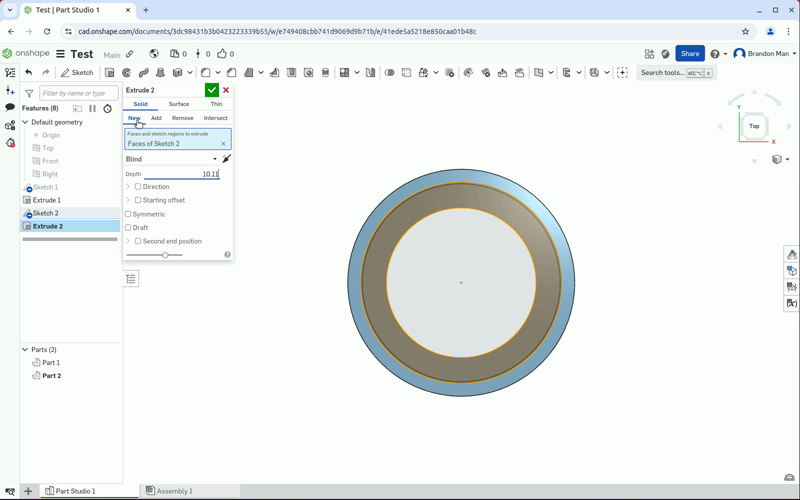
key(enter)
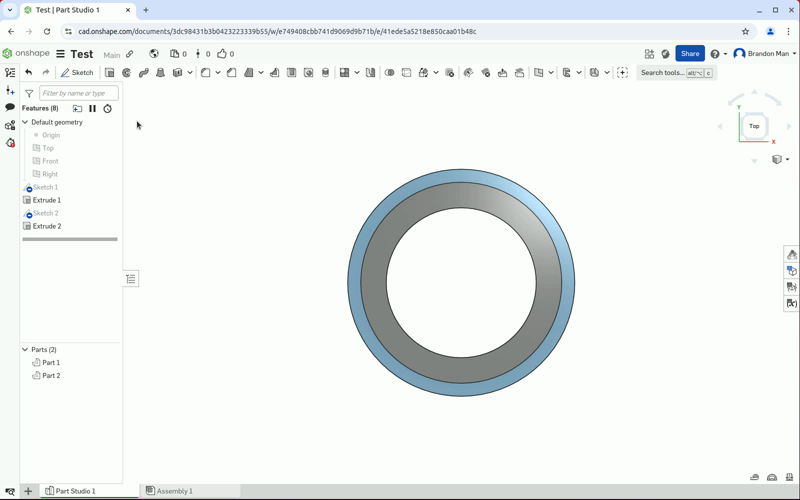
key(shift+h)
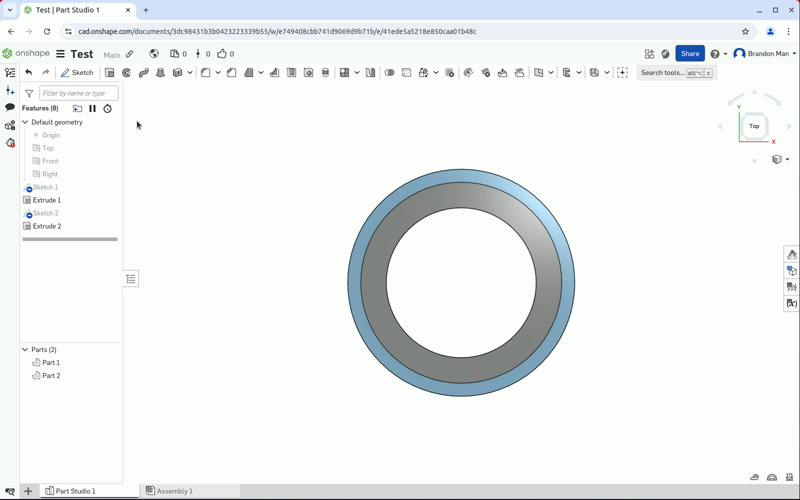
key(shift+h)
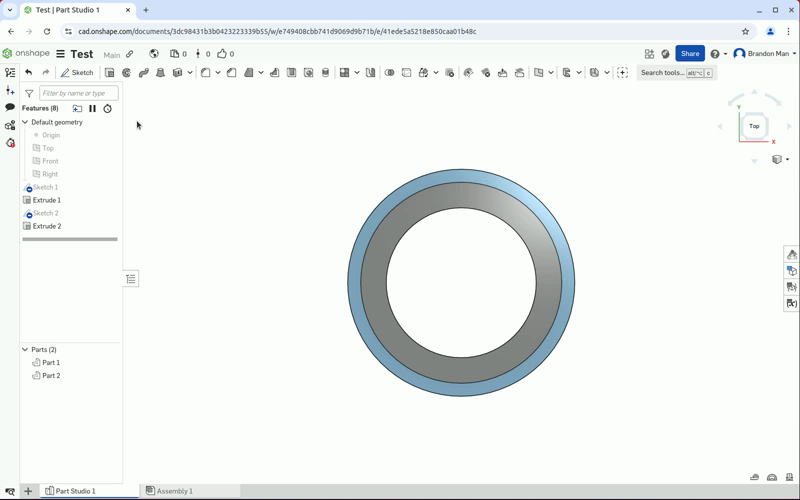
key(shift+7)
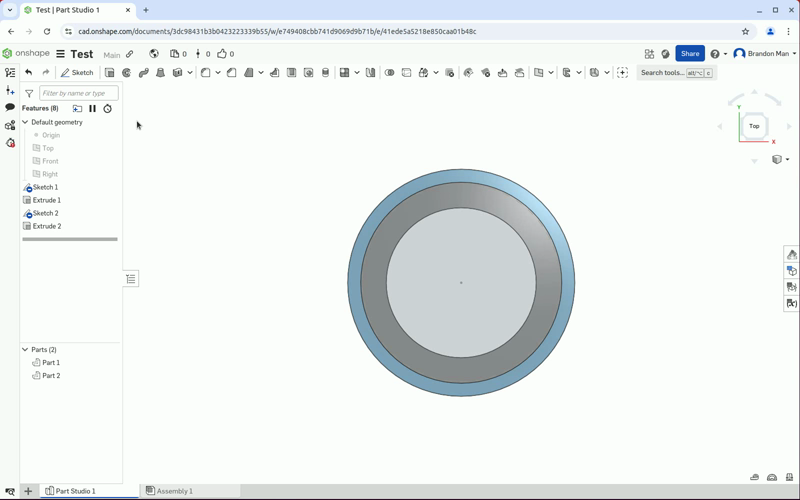
key(up, 3)
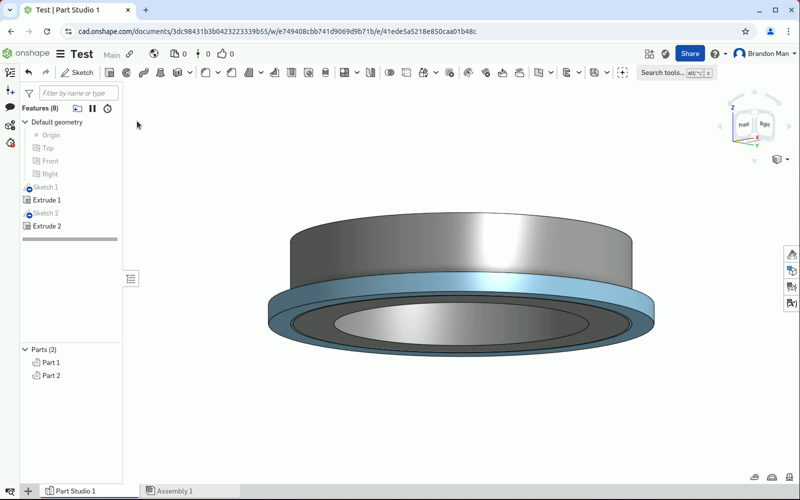
key(left, 3)
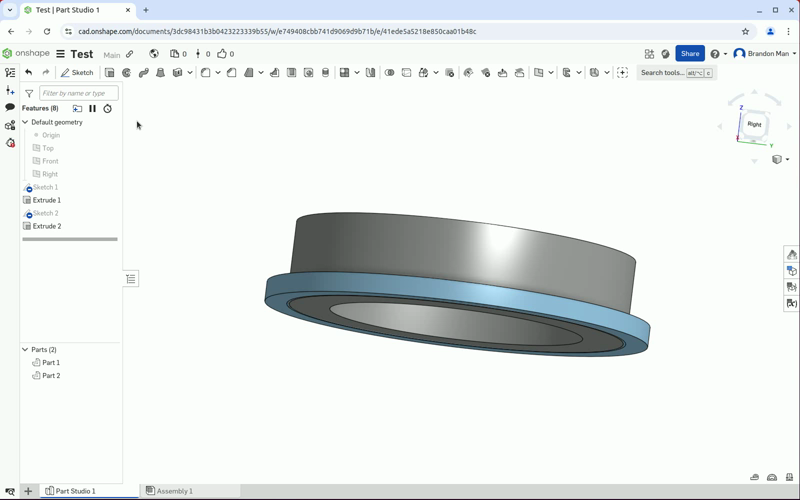
key(right, 3)
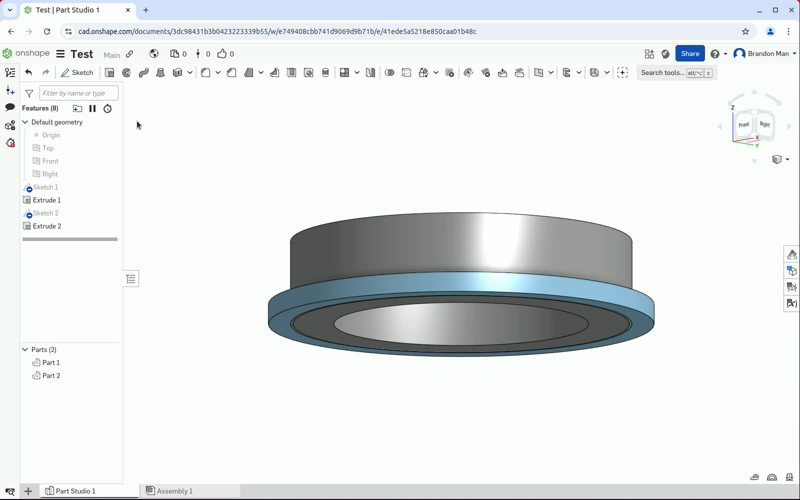
key(down, 3)
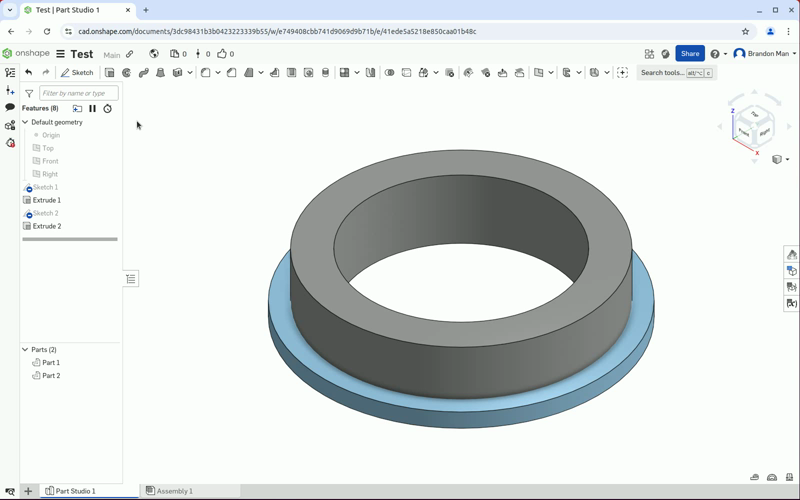
mouse_move(73, 189)
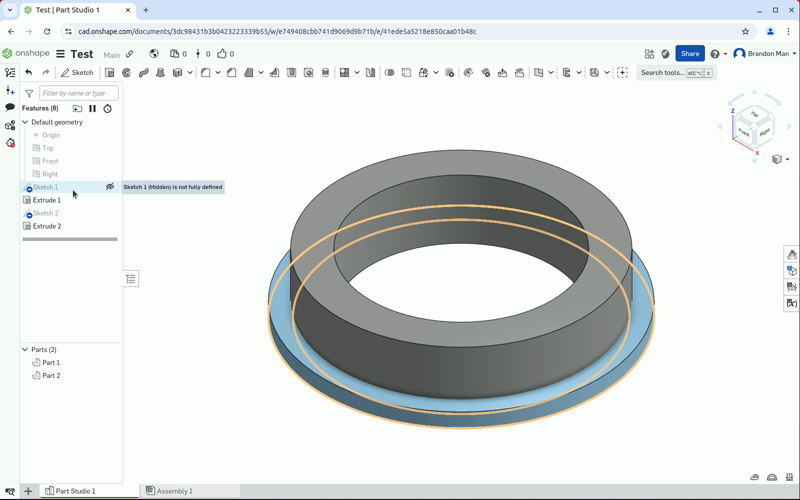
click(73, 189)